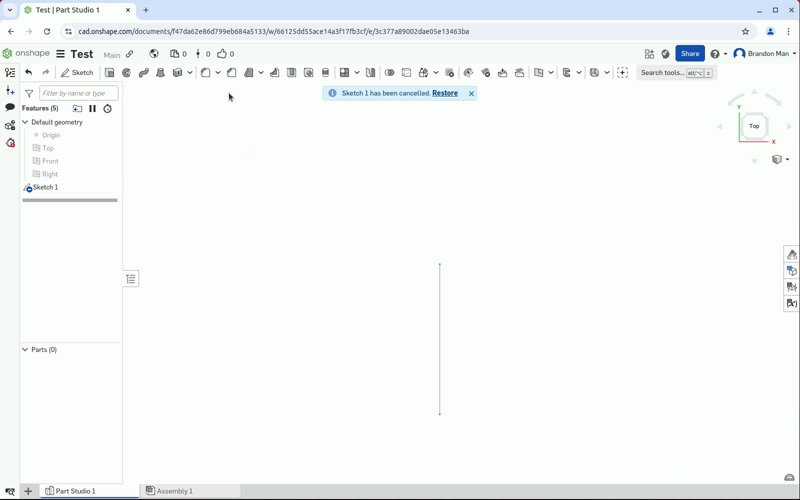
key(shift+h)
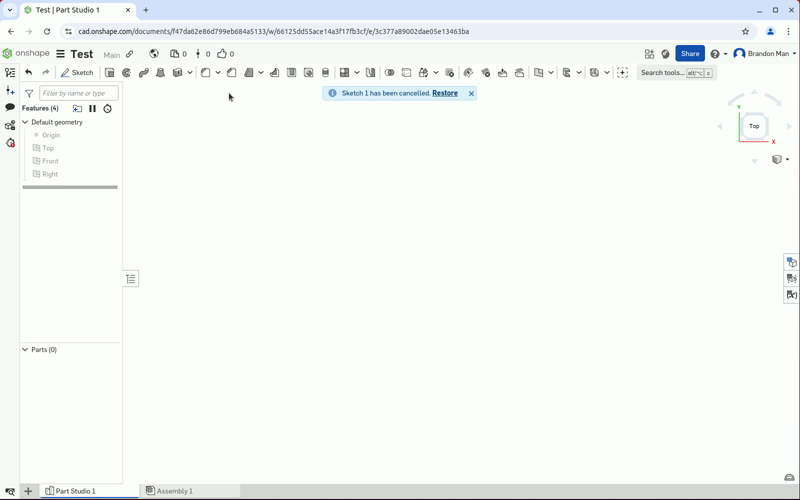
key(shift+s)
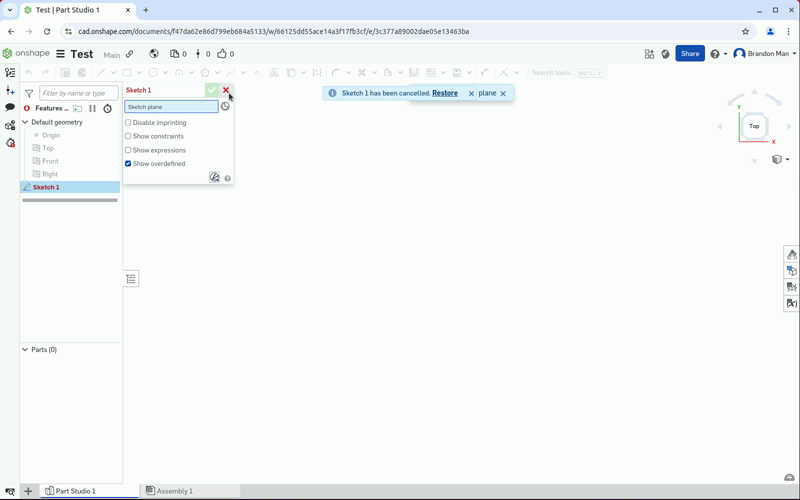
mouse_move(73, 150)
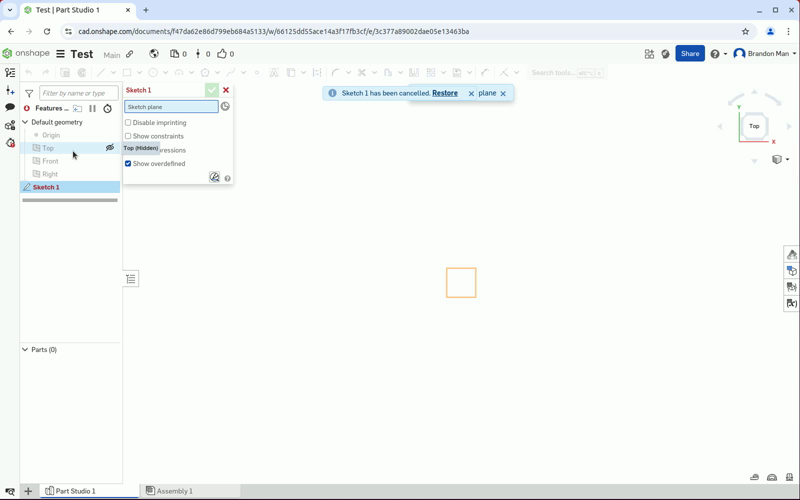
click(73, 150)
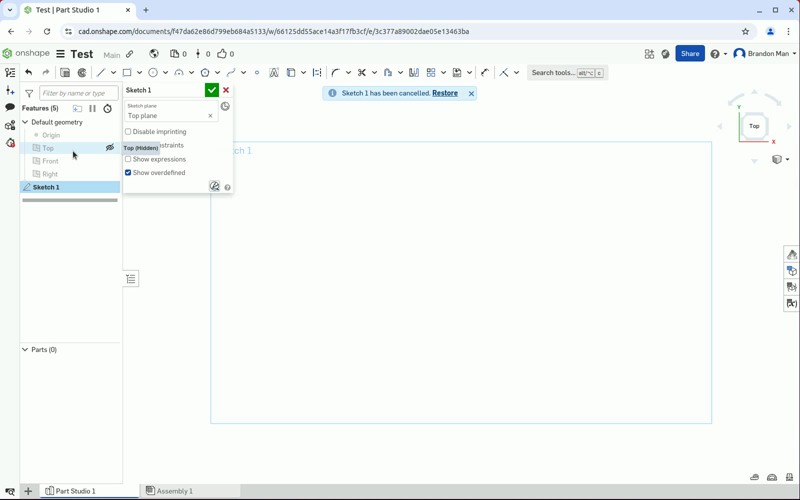
mouse_move(73, 352)
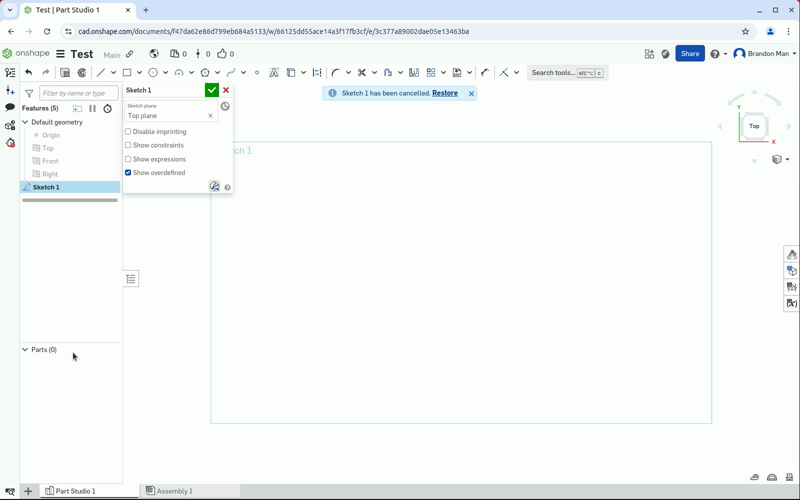
key(y)
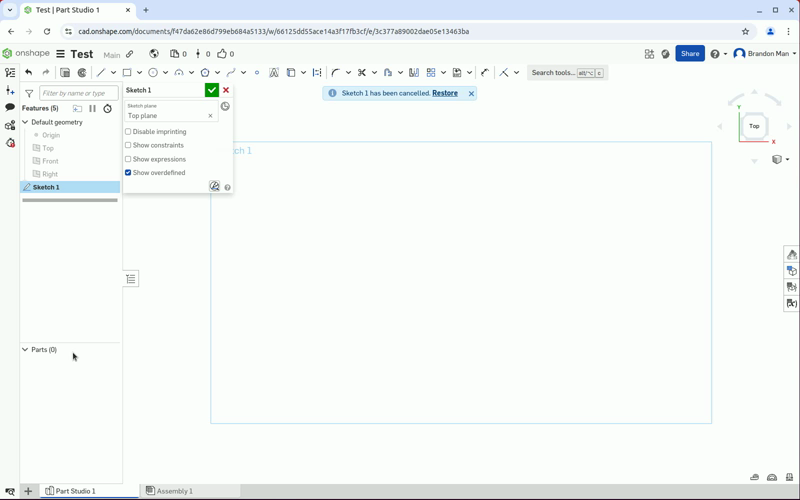
key(c)
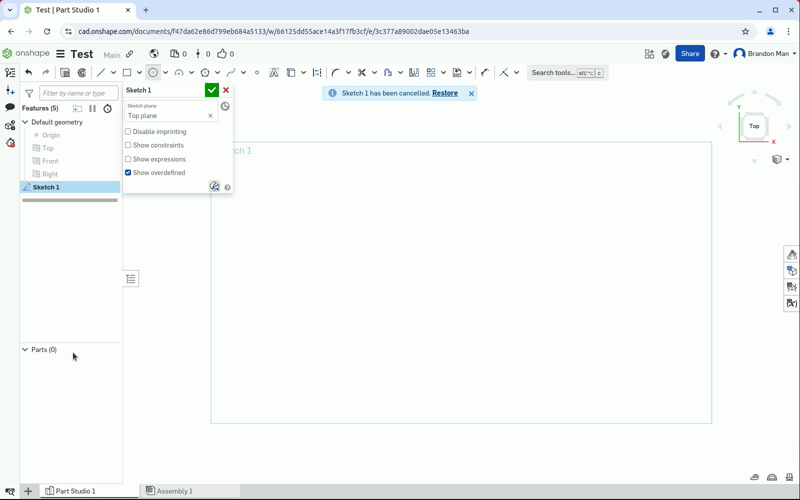
key_down(shift)
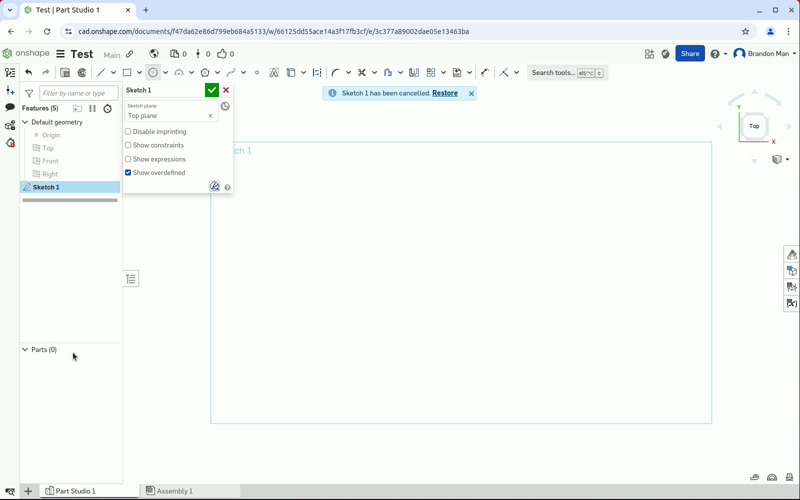
mouse_move(461, 282)
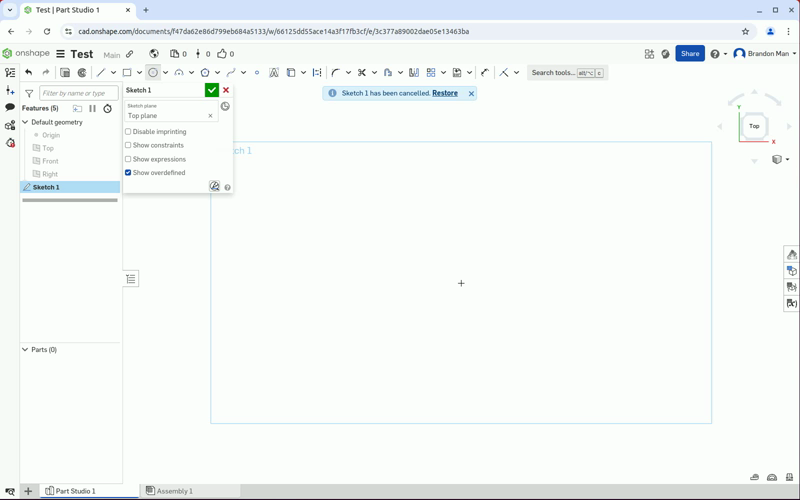
click(461, 282)
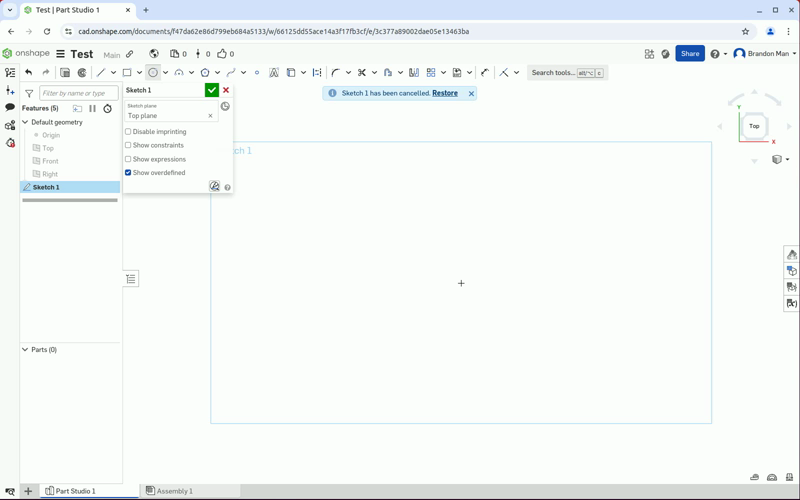
key_up(shift)
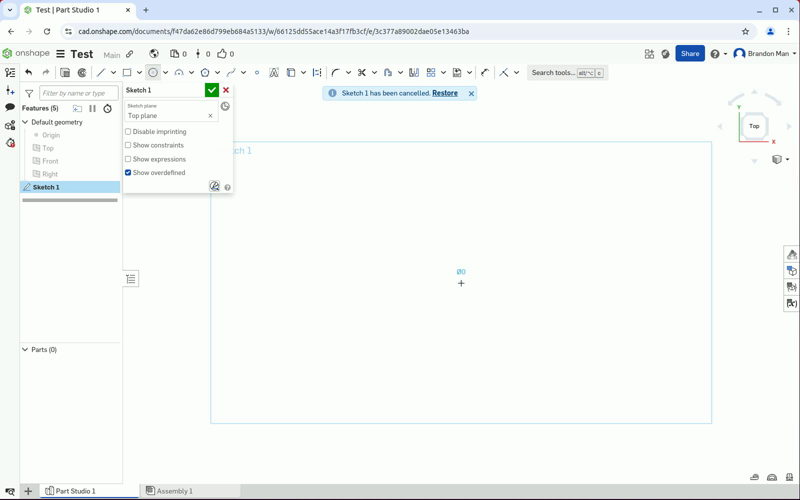
mouse_move(490, 282)
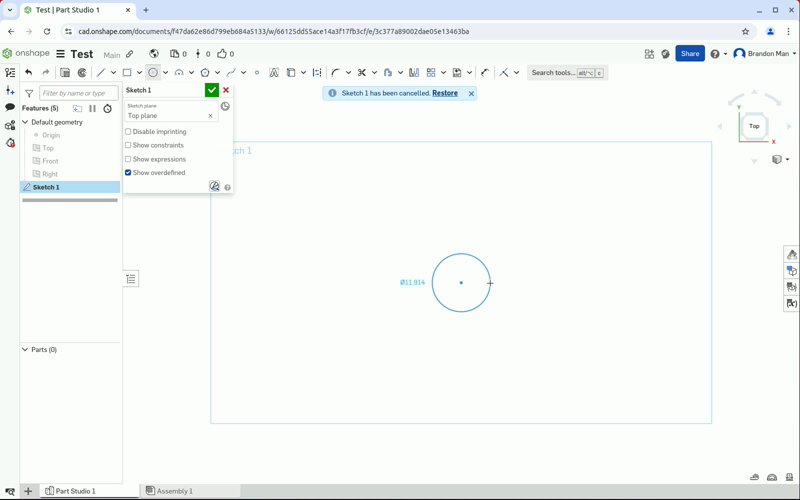
click(490, 282)
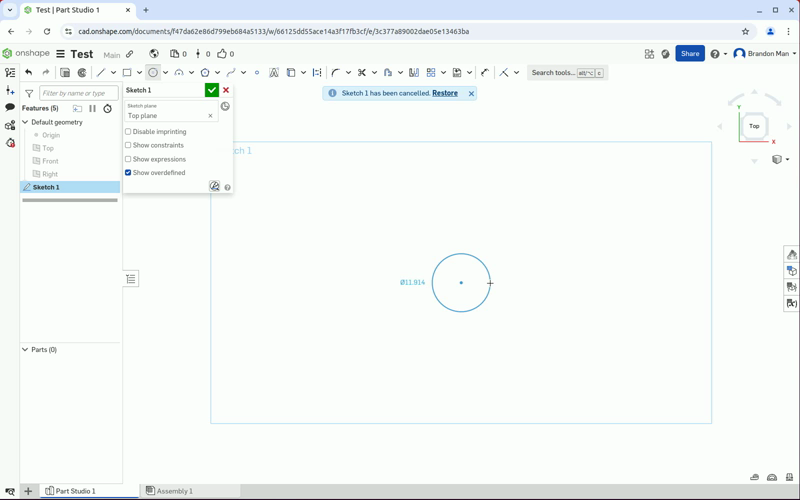
key(esc)
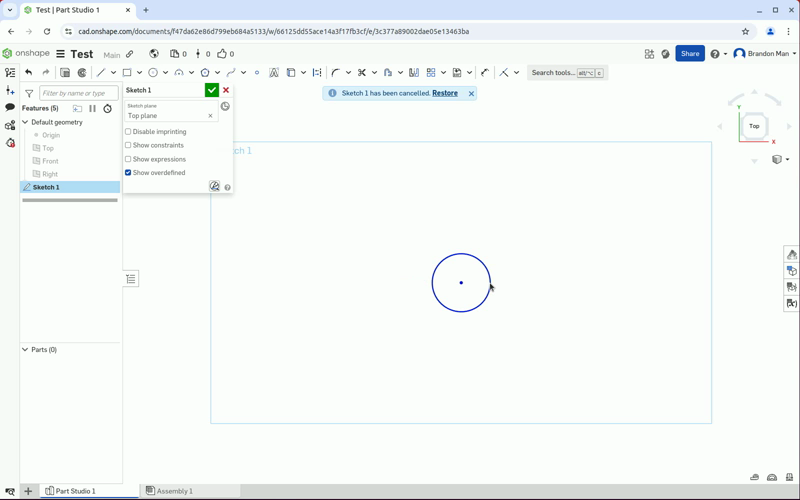
mouse_move(463, 267)
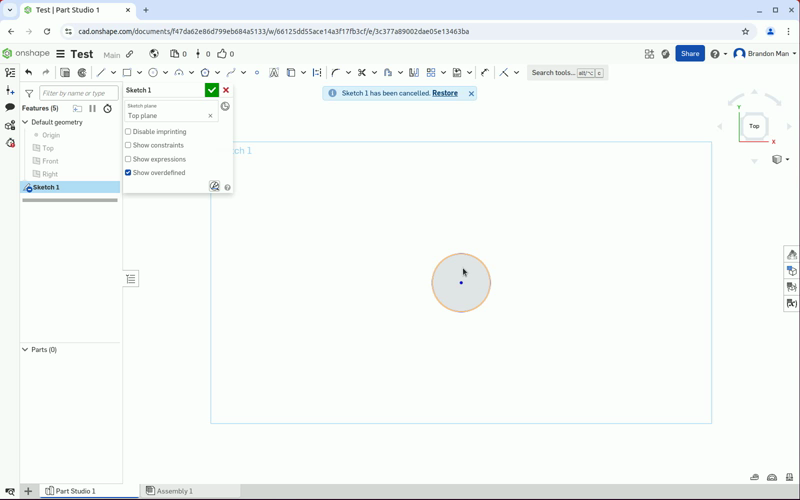
click(463, 267)
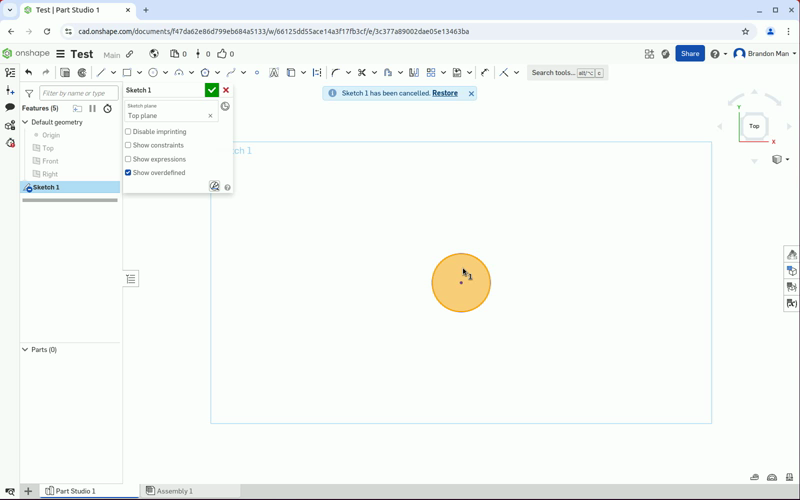
mouse_move(73, 352)
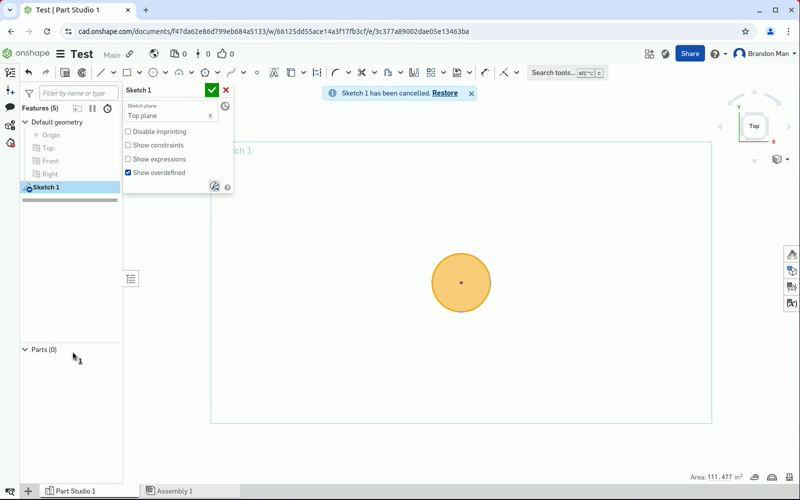
key(shift+y)
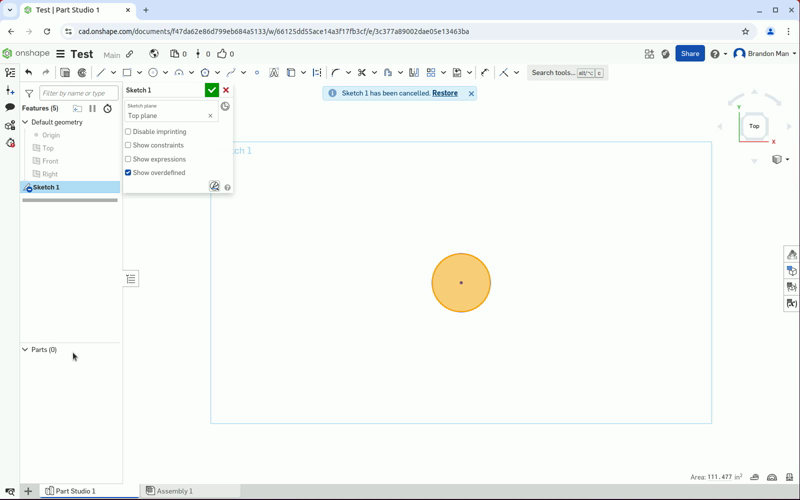
key(shift+e)
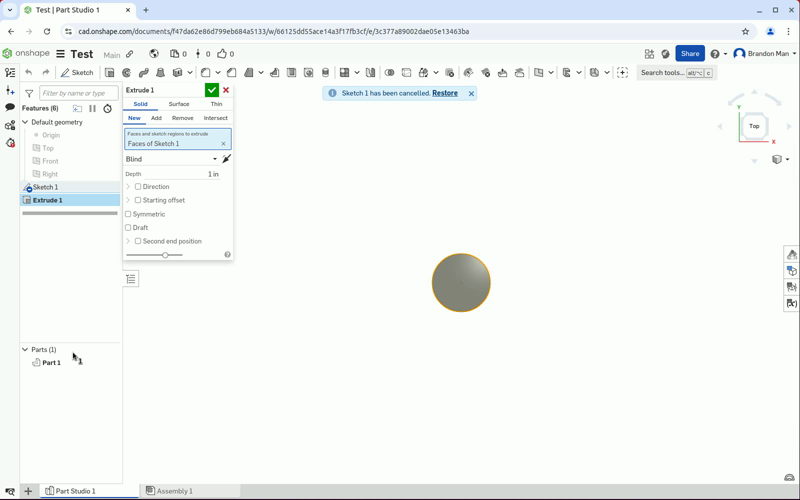
mouse_move(143, 106)
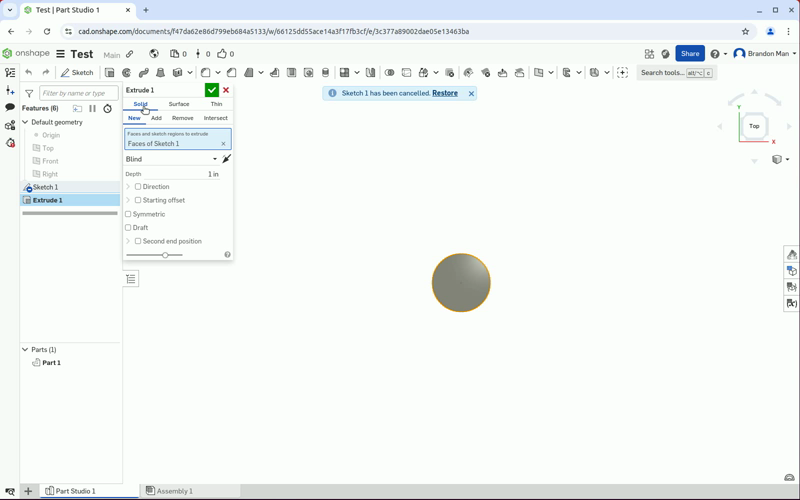
click(143, 106)
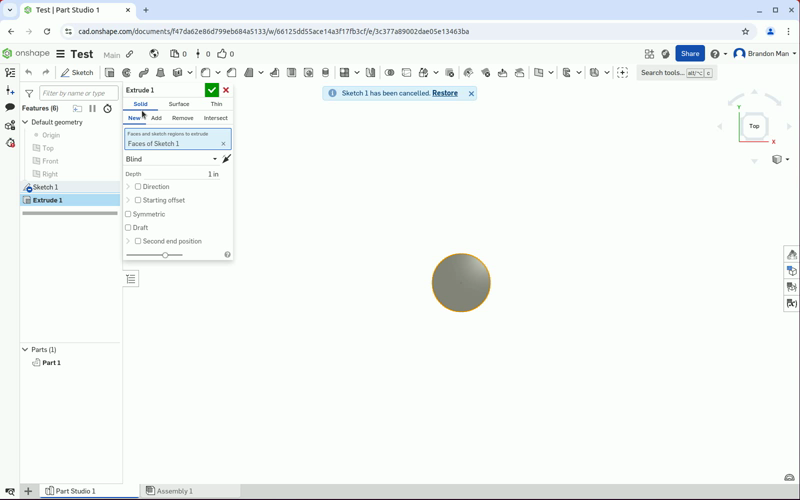
mouse_move(137, 120)
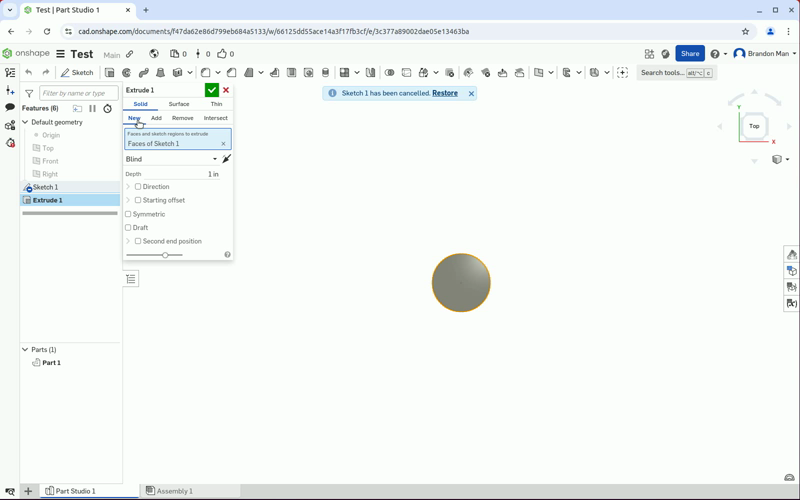
click(137, 120)
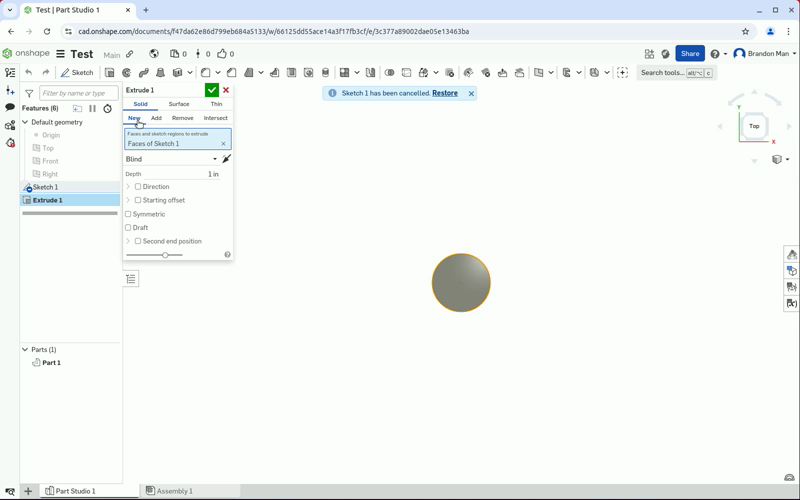
key(tab, 4)
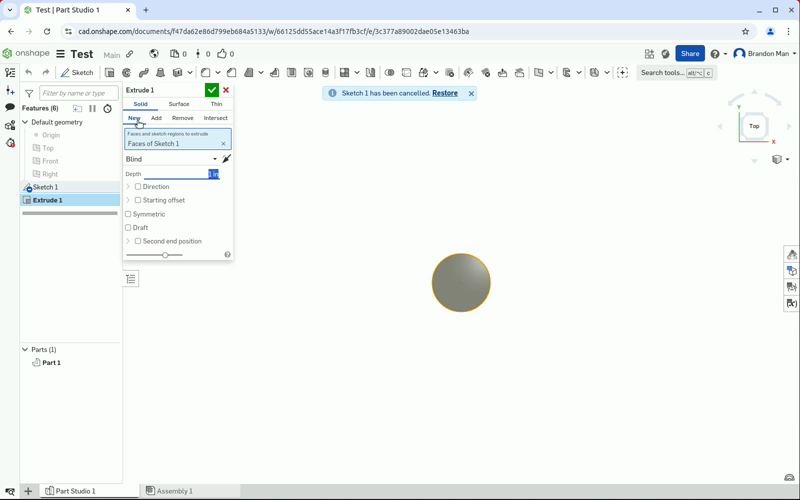
text(8.666)
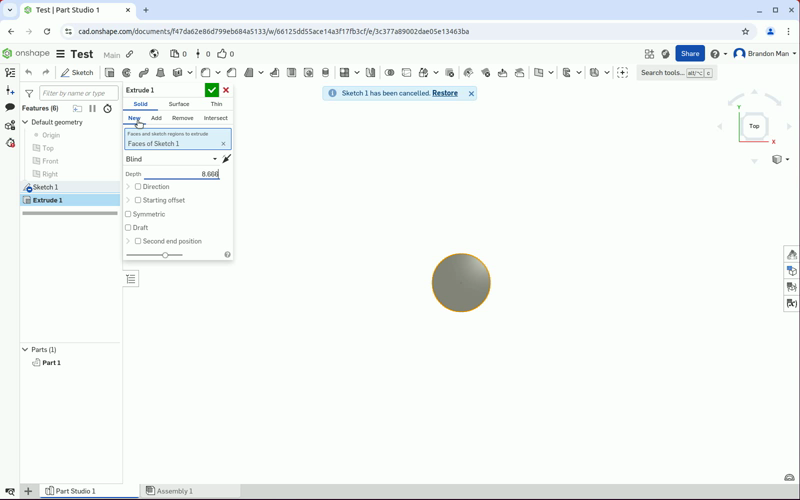
key(enter)
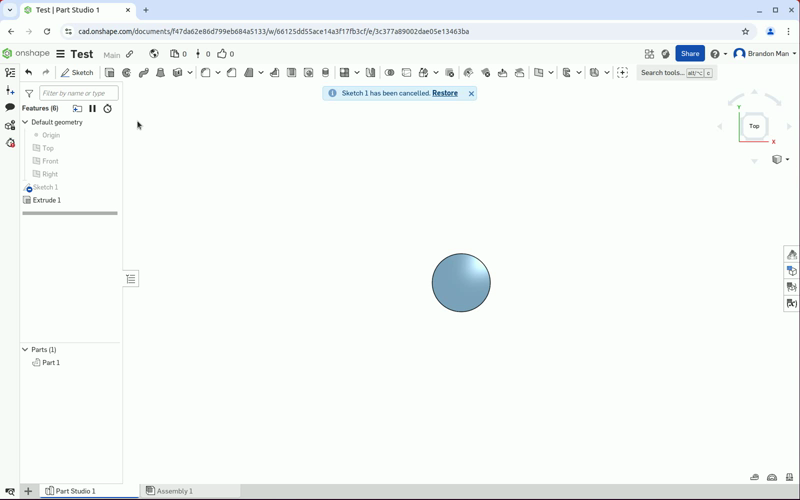
key(shift+h)
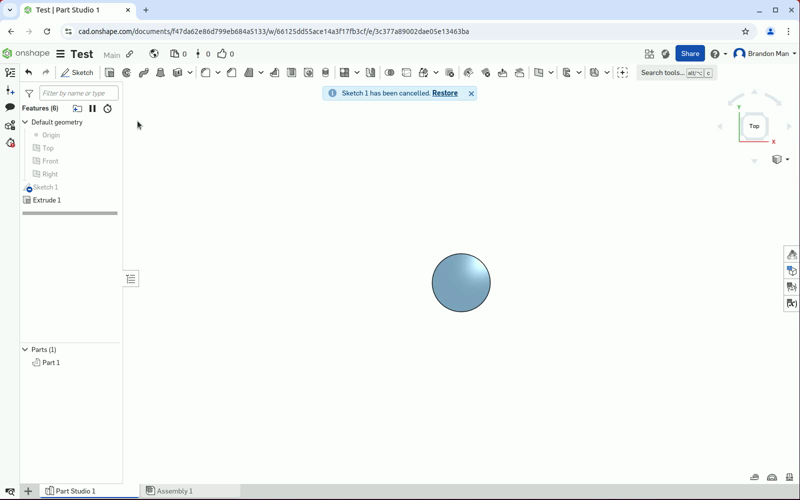
key(shift+h)
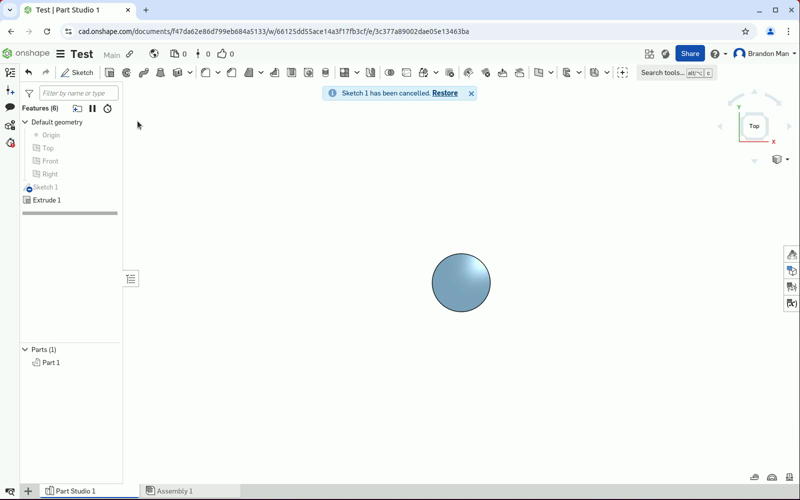
mouse_move(73, 189)
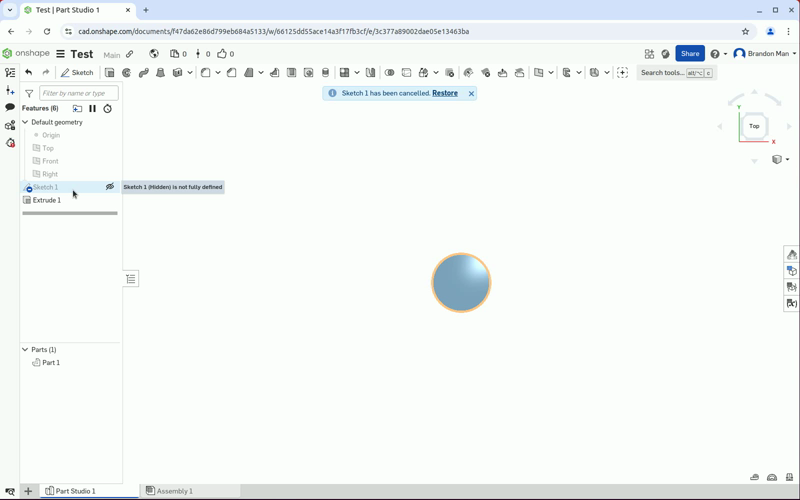
click(73, 189)
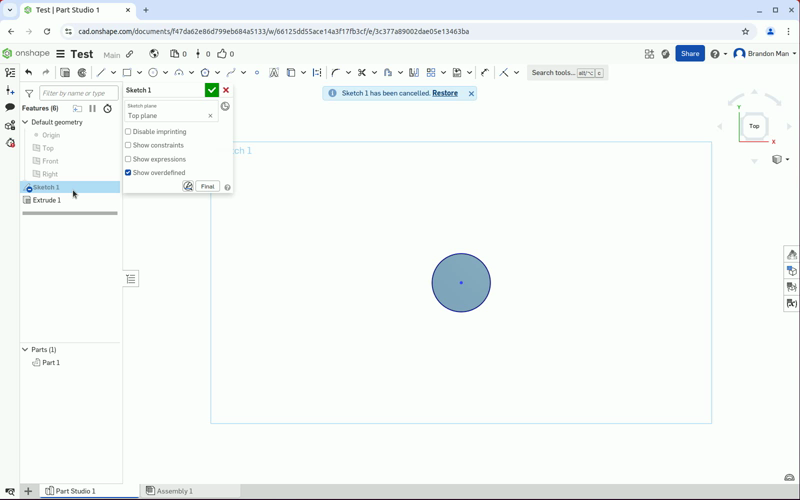
mouse_move(229, 92)
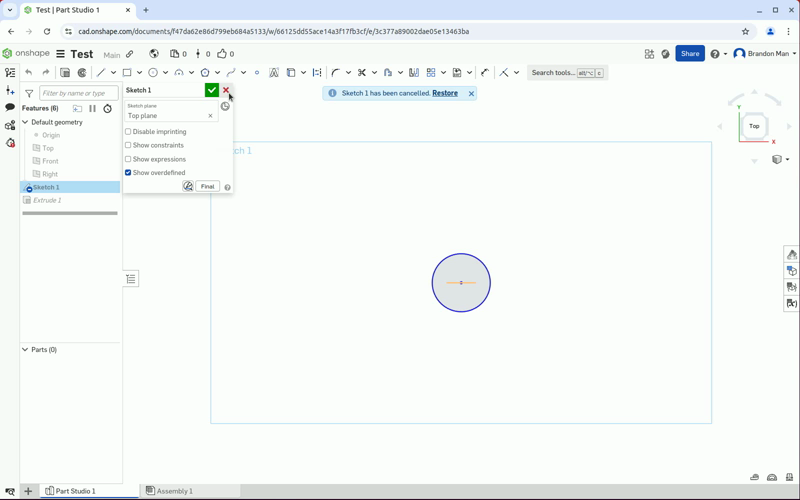
click(229, 92)
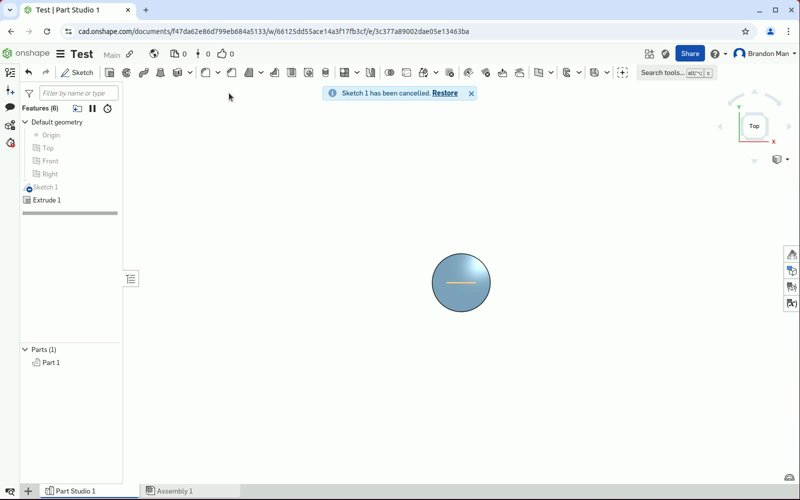
mouse_move(541, 75)
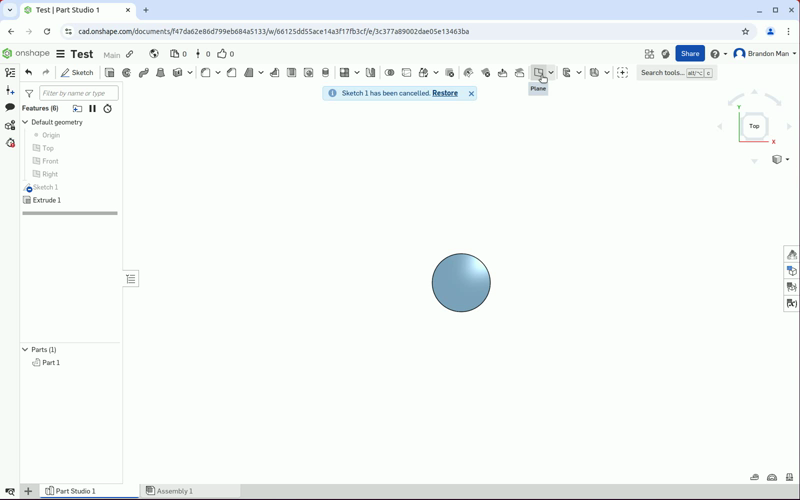
click(541, 75)
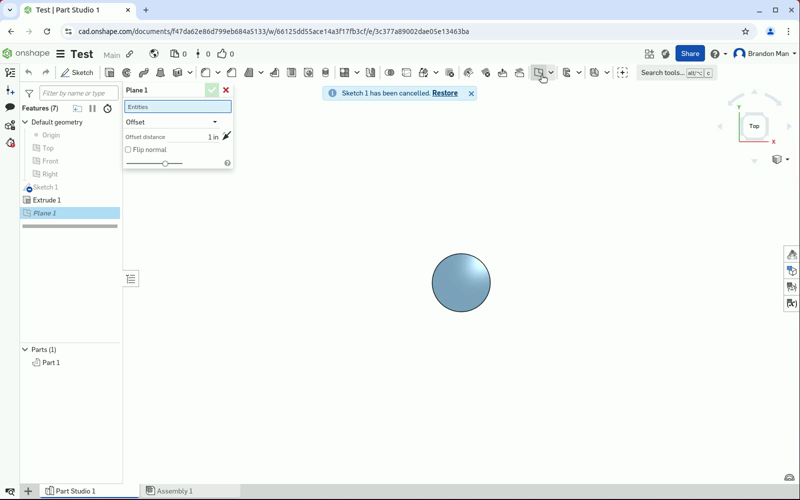
mouse_move(73, 150)
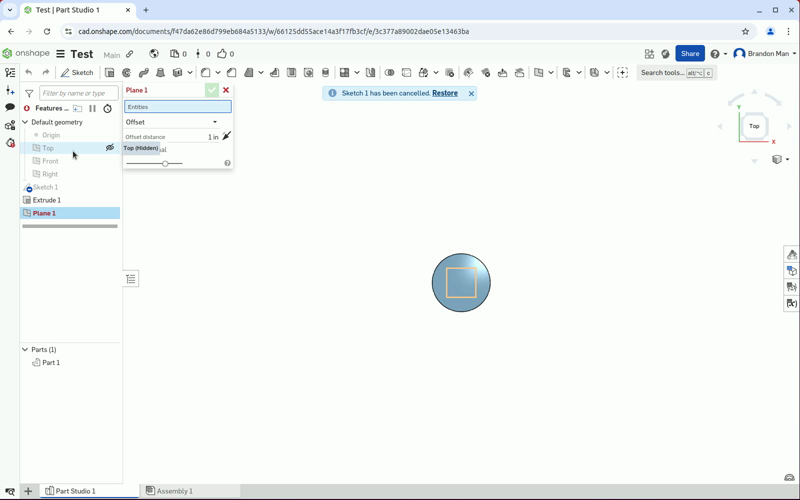
click(73, 150)
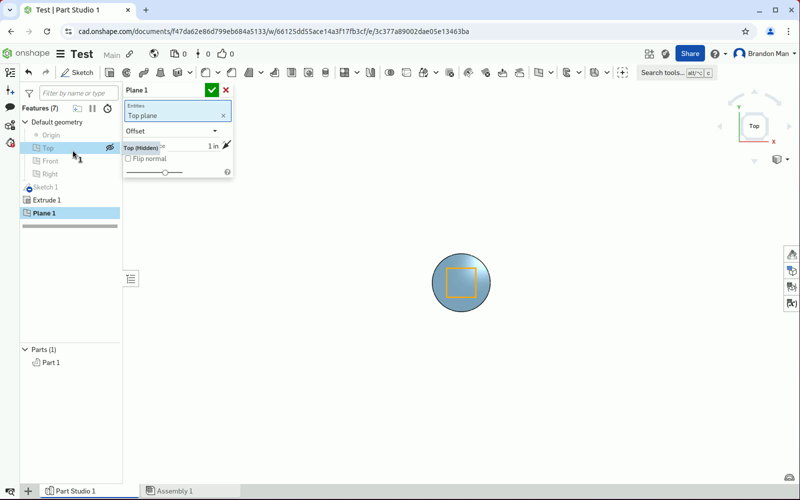
key(tab, 2)
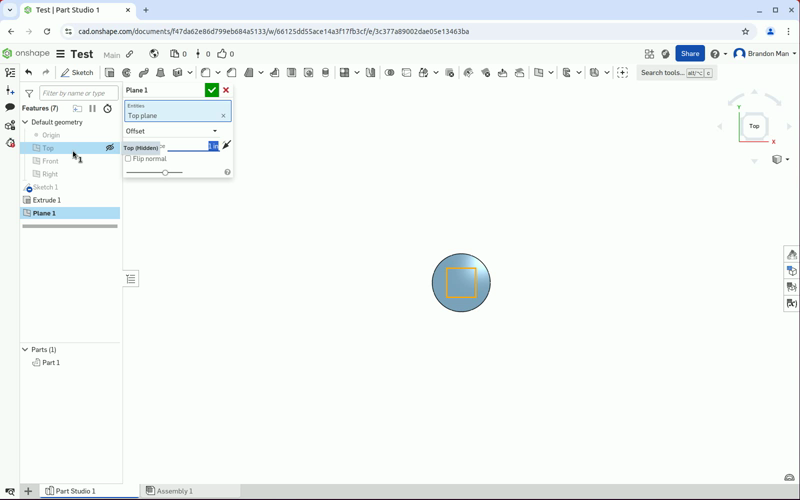
text(8.658)
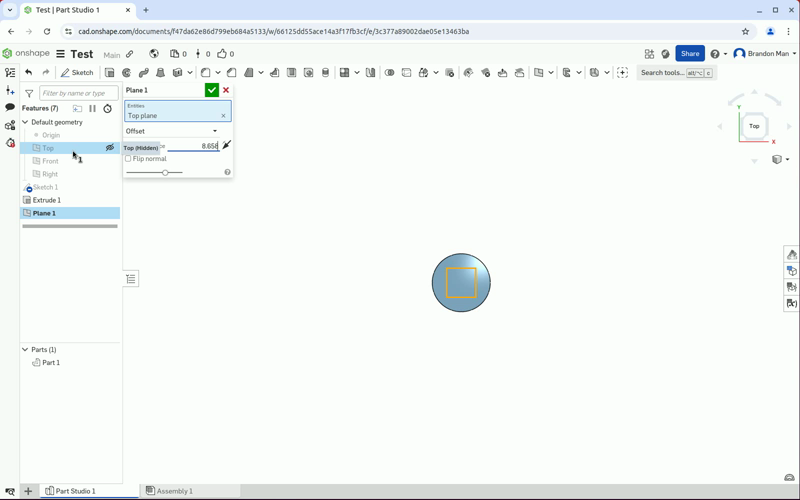
key(enter, 2)
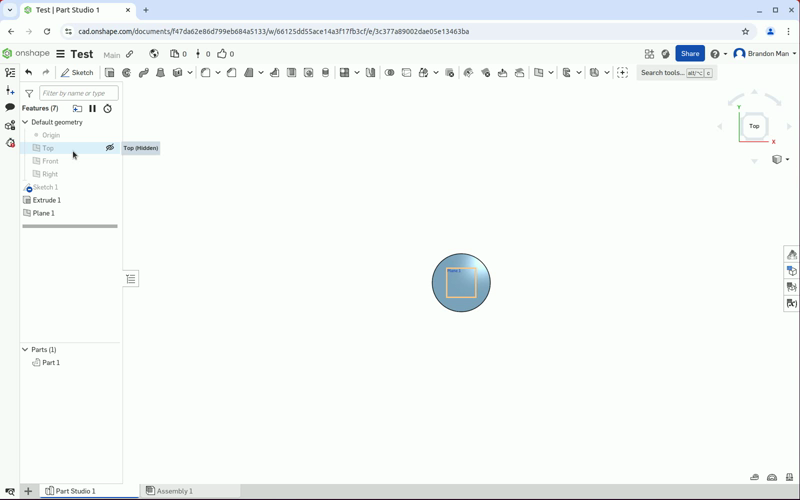
key(shift+s)
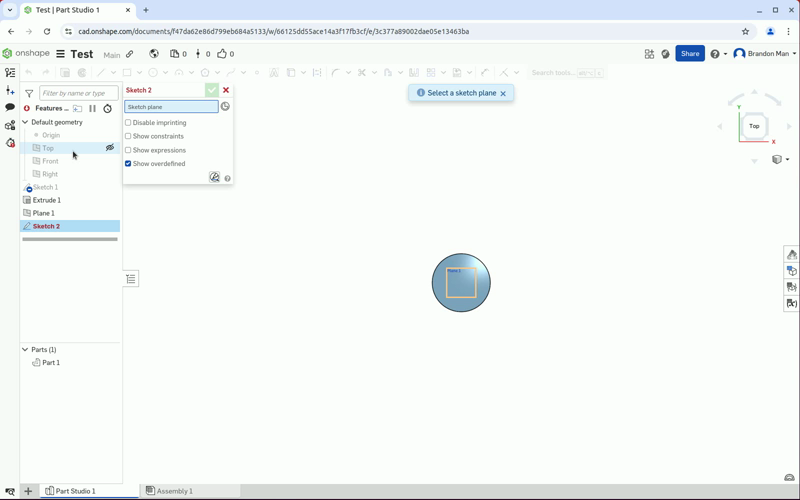
mouse_move(73, 215)
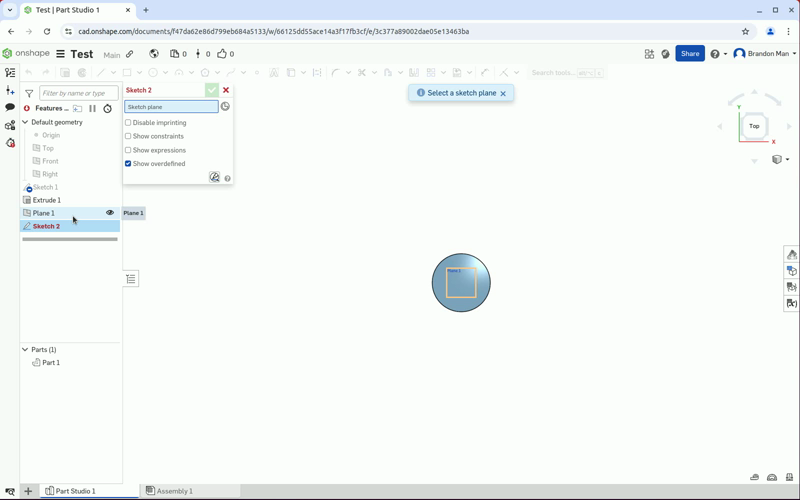
click(73, 215)
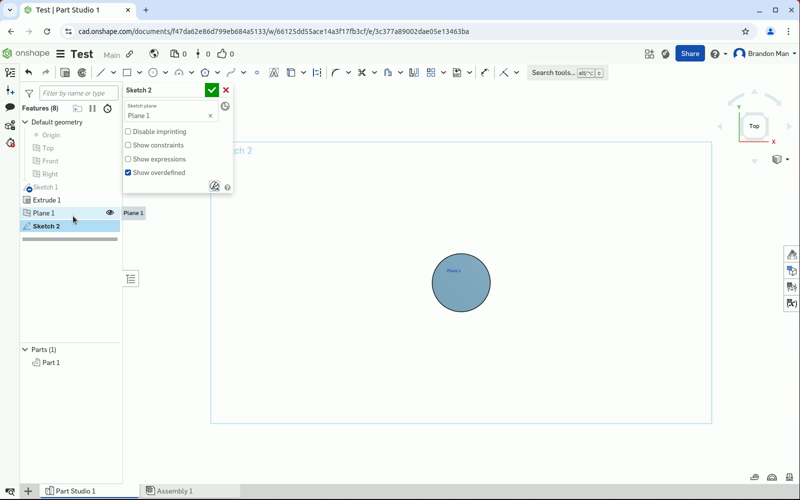
mouse_move(73, 352)
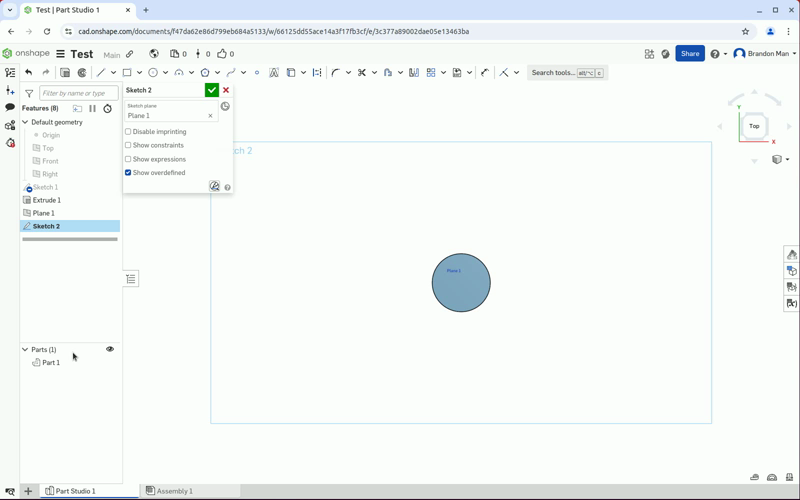
key(y)
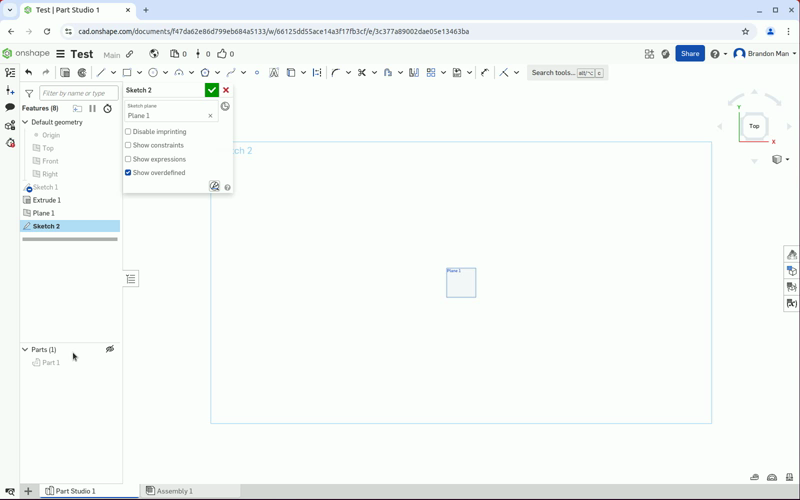
key(c)
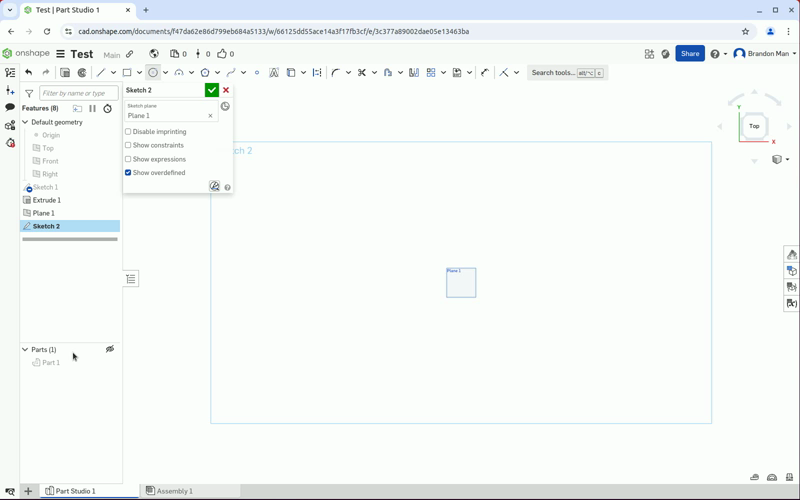
key_down(shift)
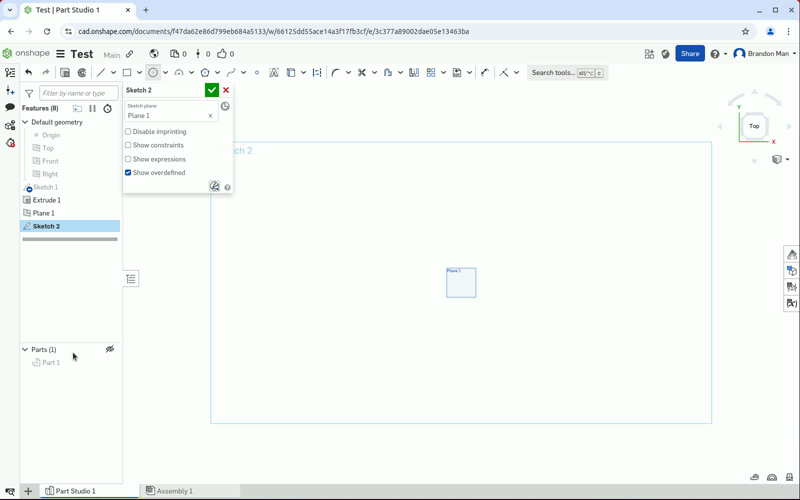
mouse_move(461, 282)
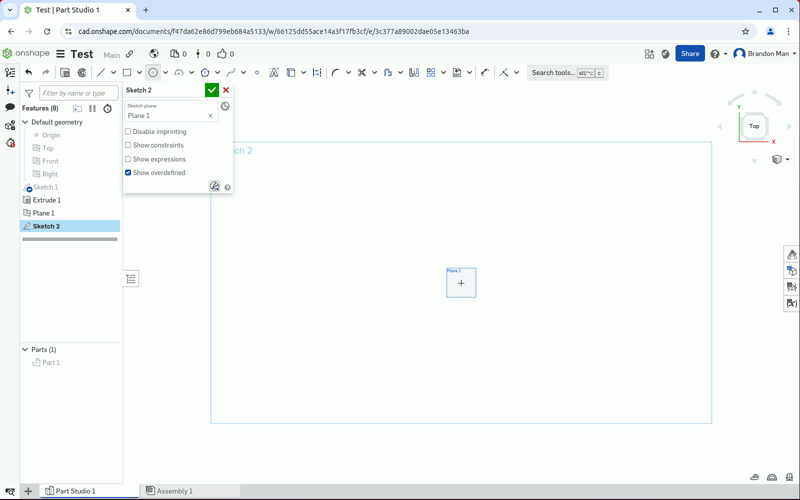
click(461, 282)
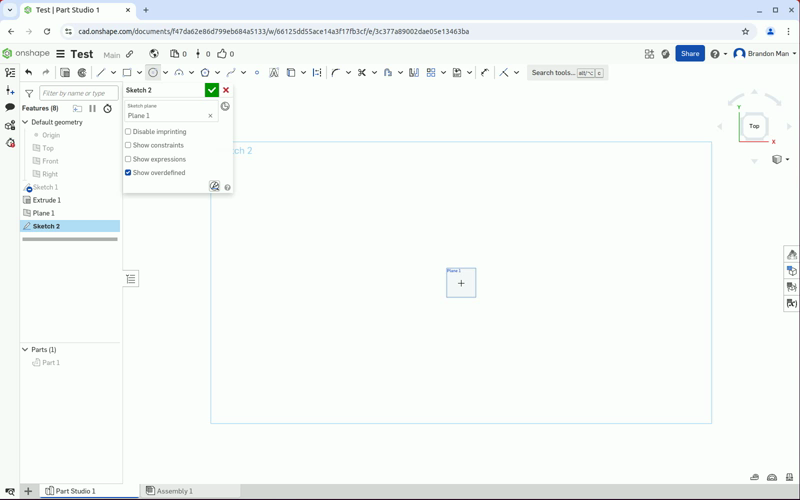
key_up(shift)
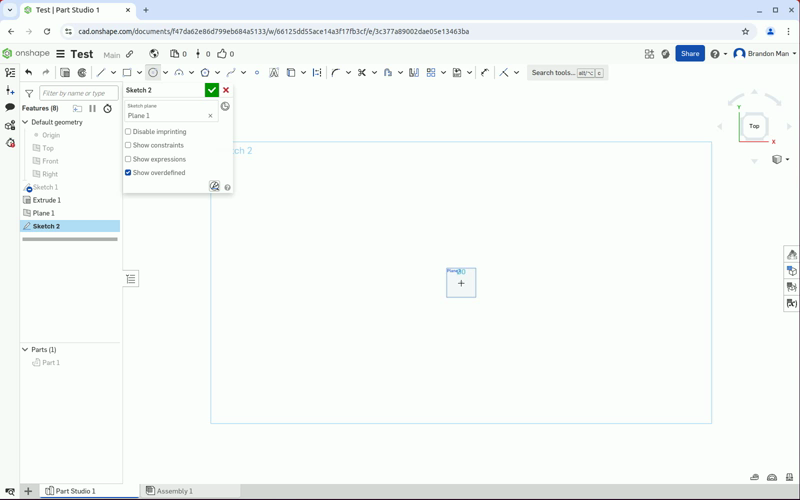
mouse_move(476, 282)
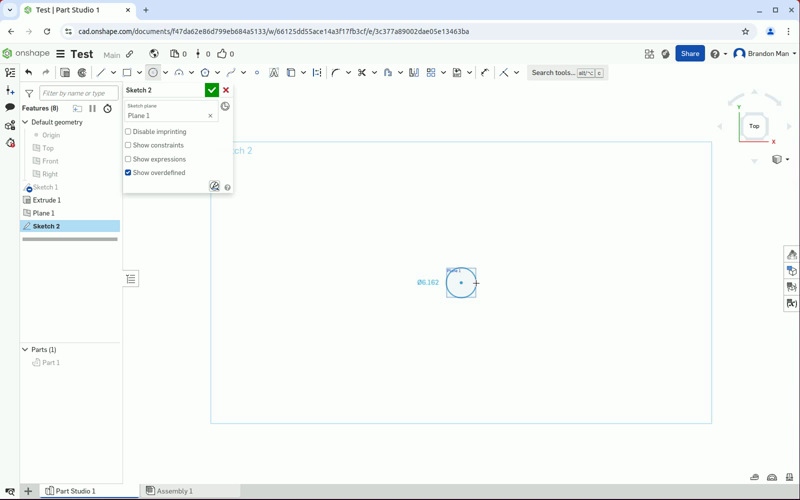
click(476, 282)
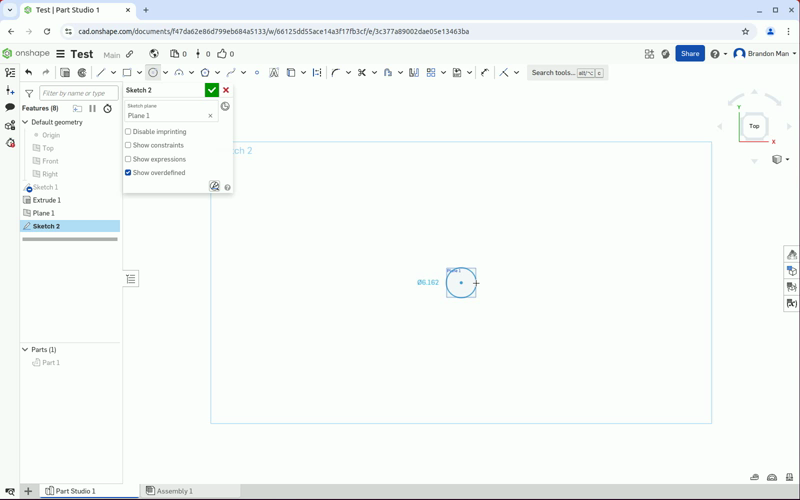
key(esc)
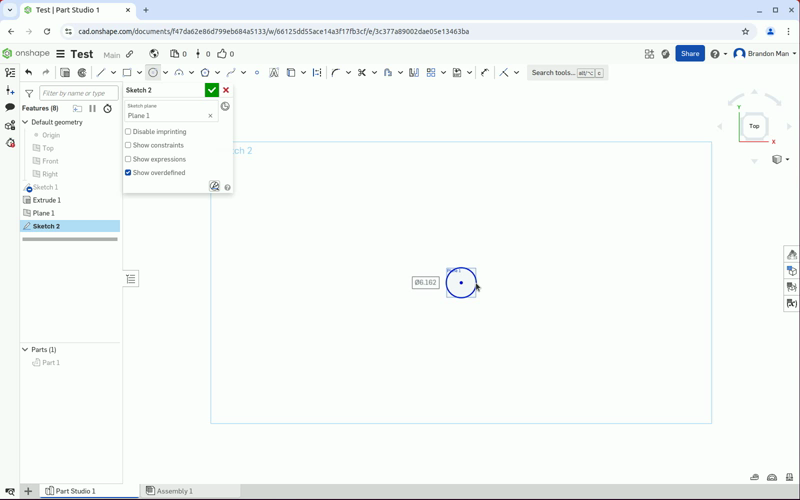
mouse_move(466, 294)
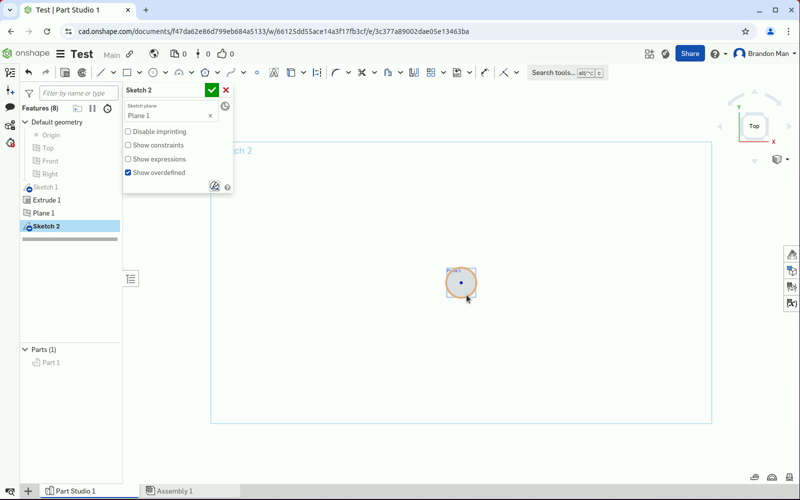
scroll(6)
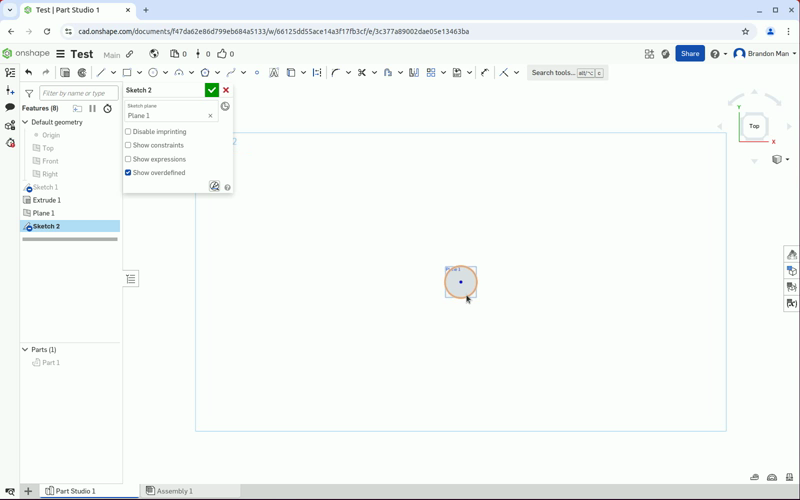
scroll(6)
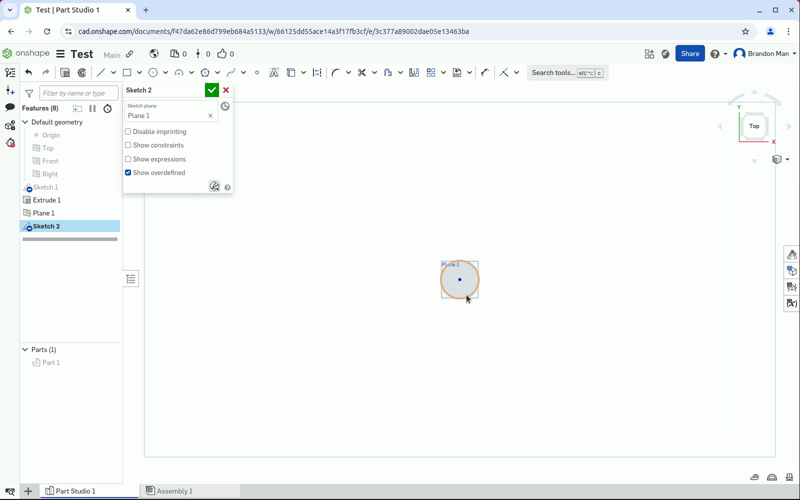
scroll(6)
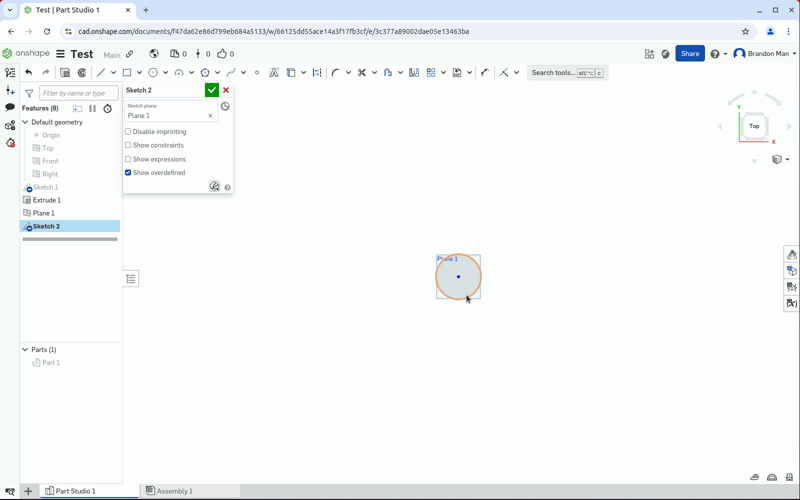
scroll(6)
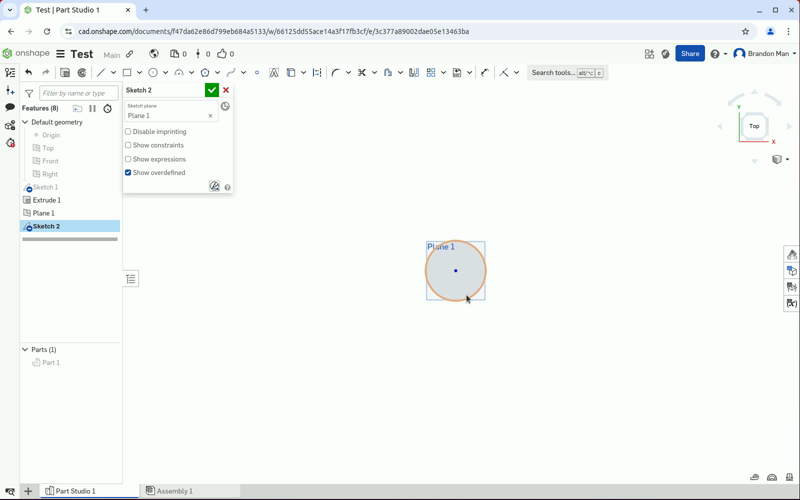
scroll(6)
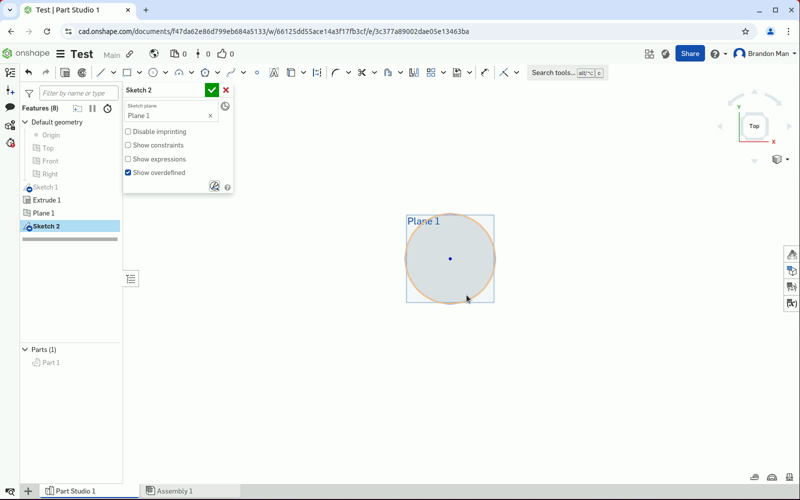
scroll(6)
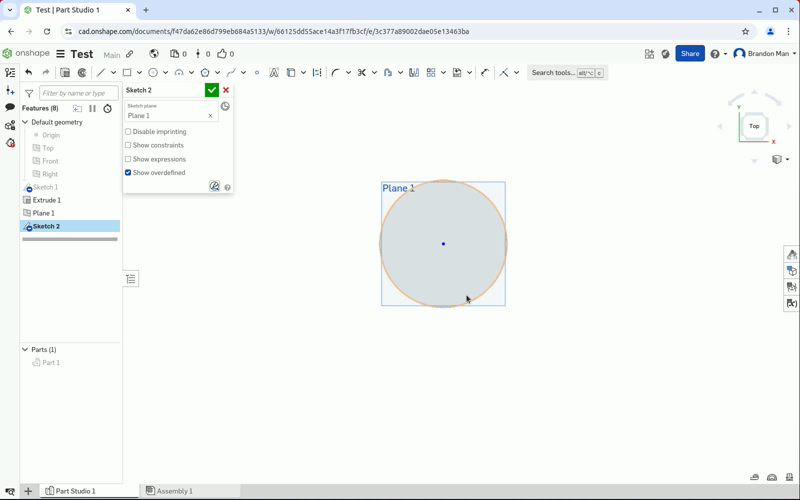
scroll(6)
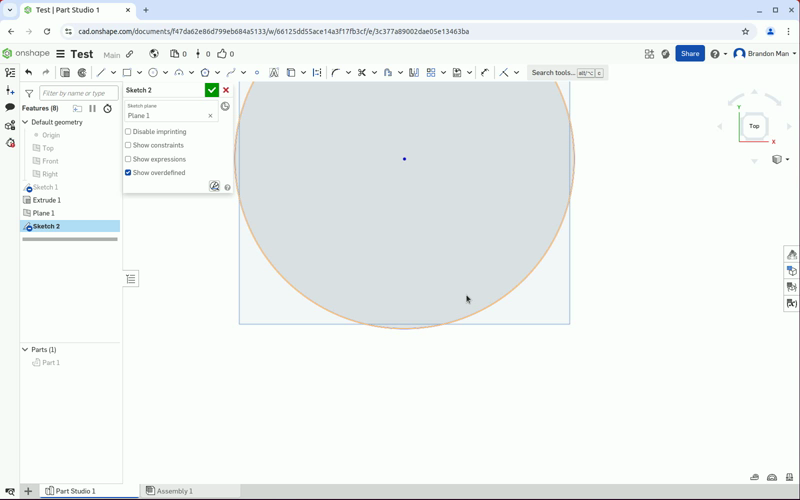
click(466, 294)
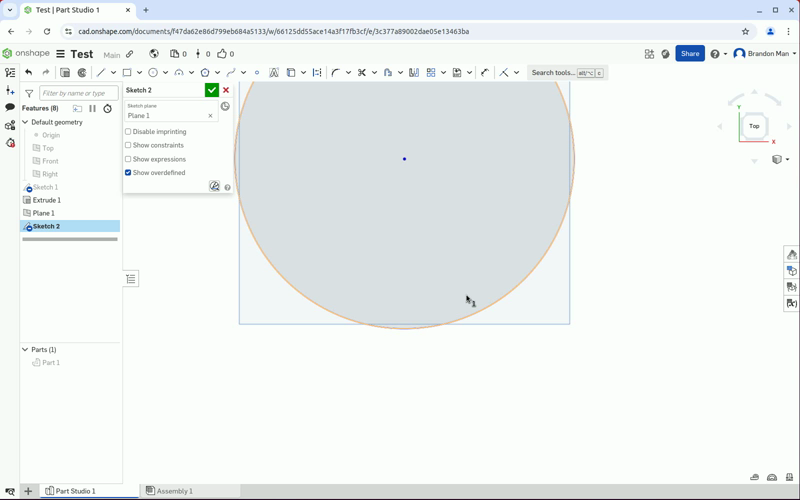
scroll(-6)
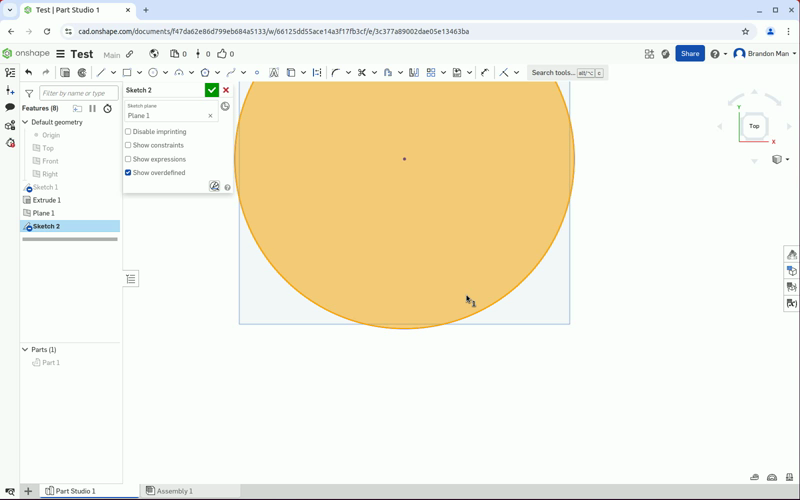
scroll(-6)
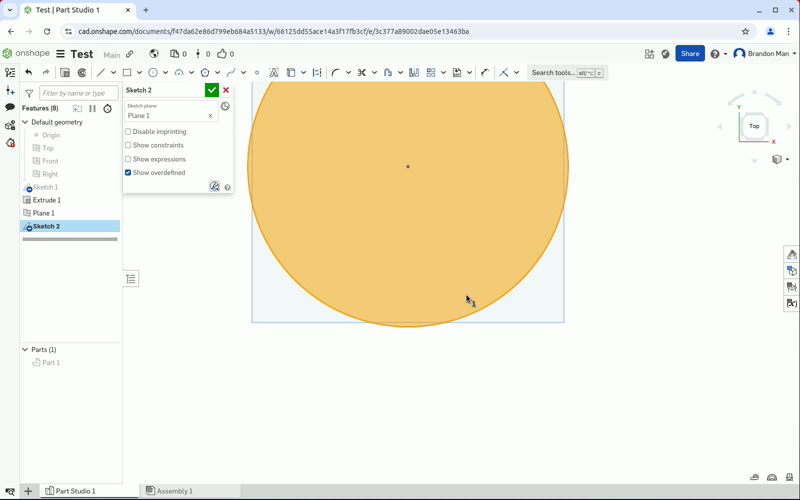
scroll(-6)
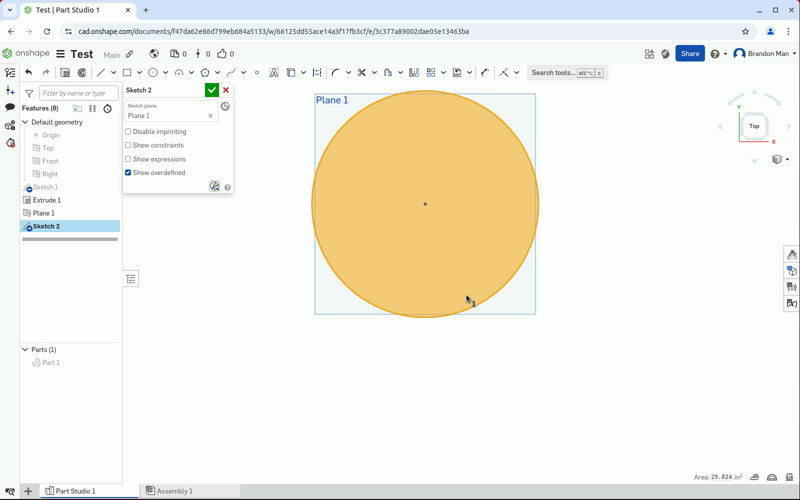
scroll(-6)
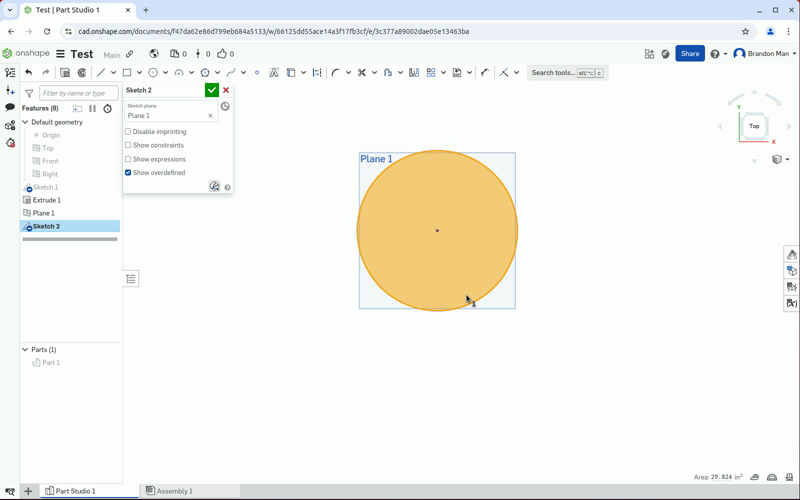
scroll(-6)
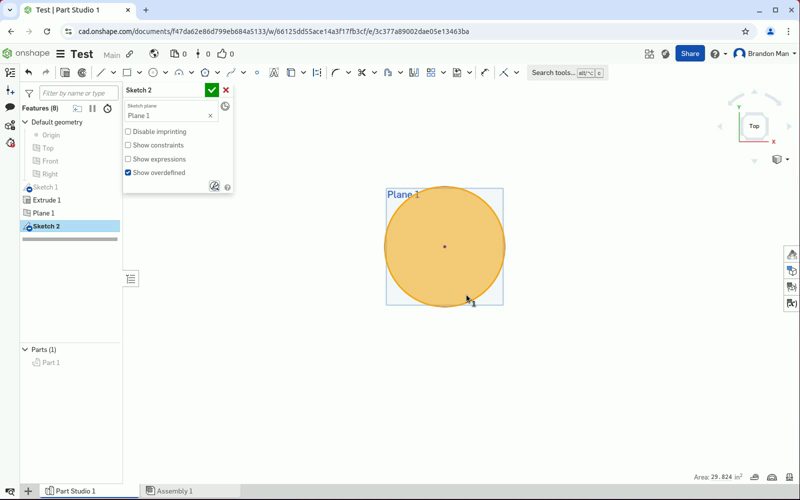
scroll(-6)
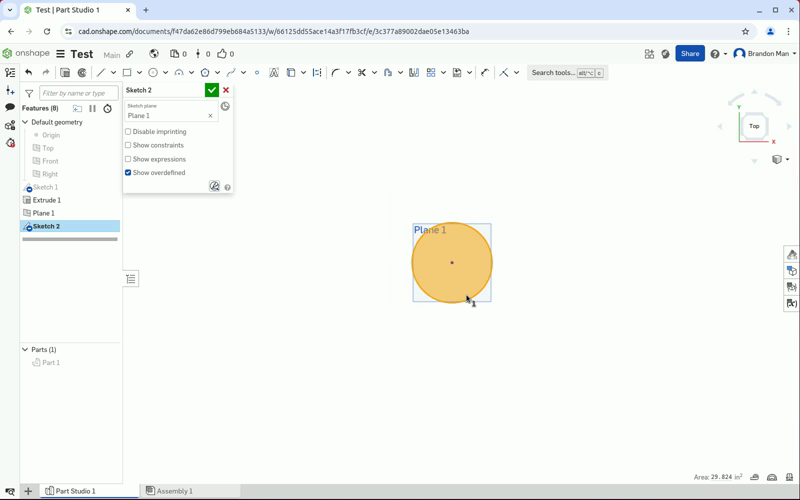
scroll(-6)
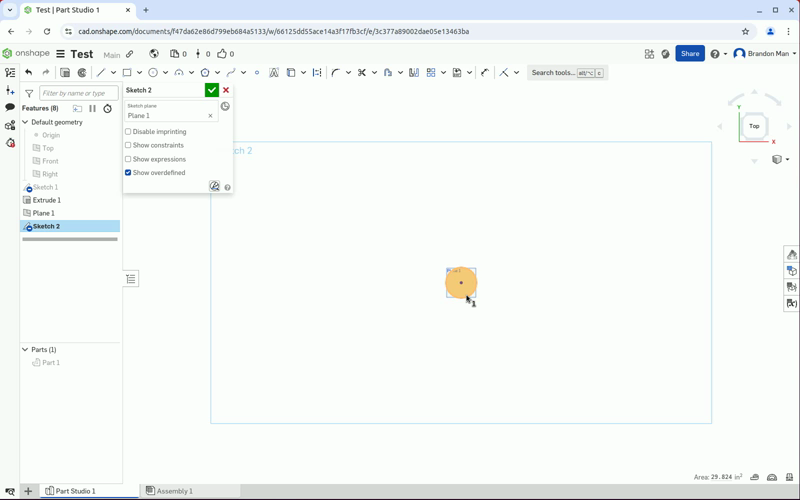
mouse_move(73, 352)
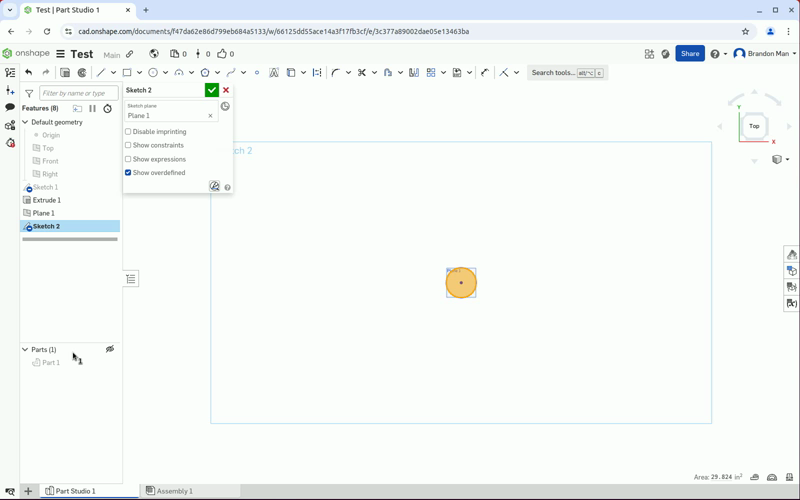
key(shift+y)
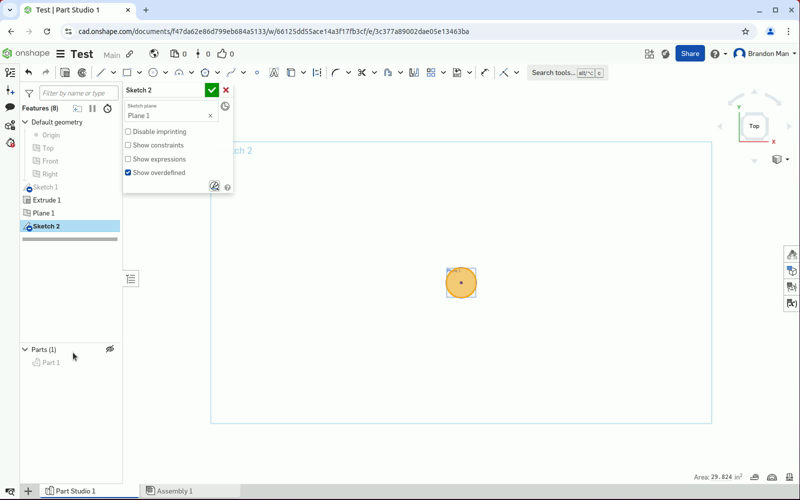
key(shift+e)
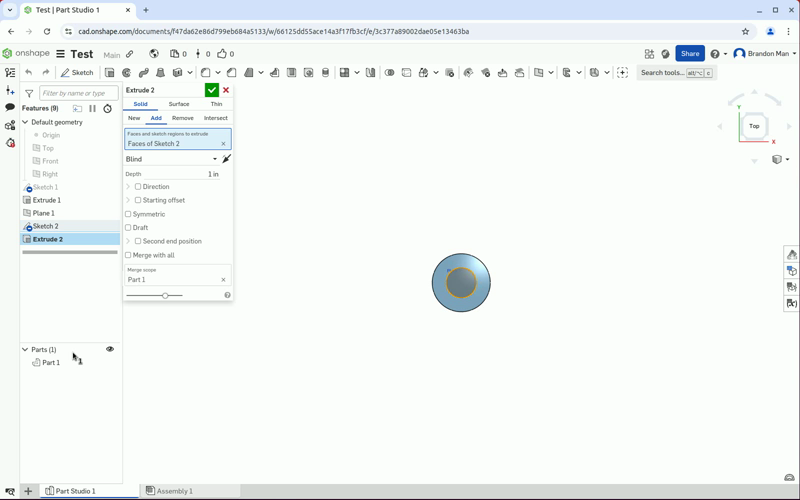
mouse_move(143, 106)
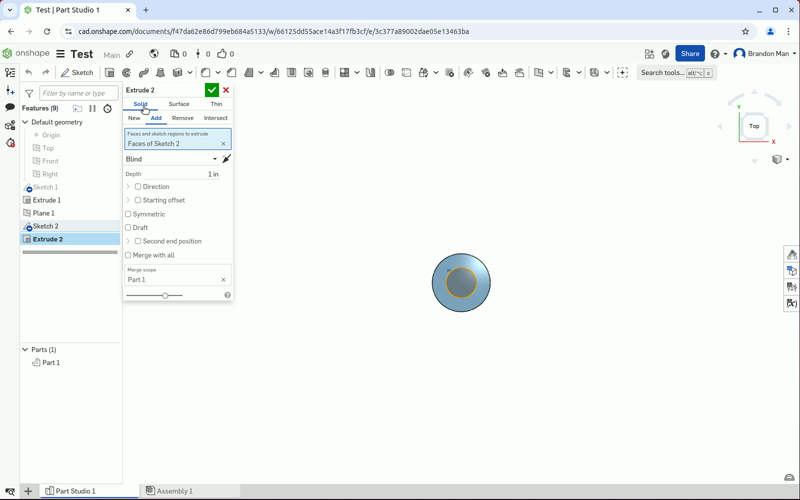
click(143, 106)
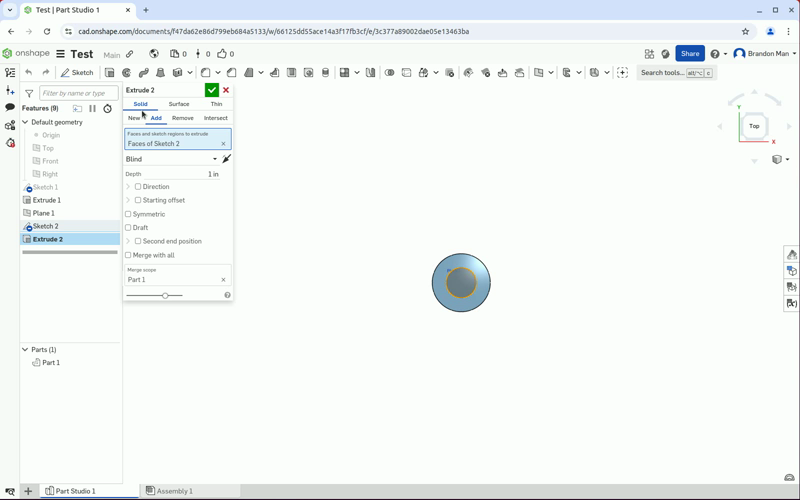
mouse_move(137, 120)
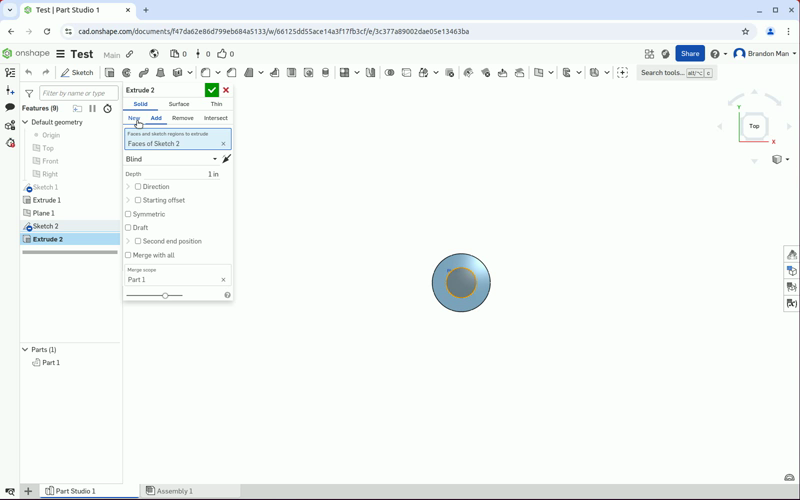
click(137, 120)
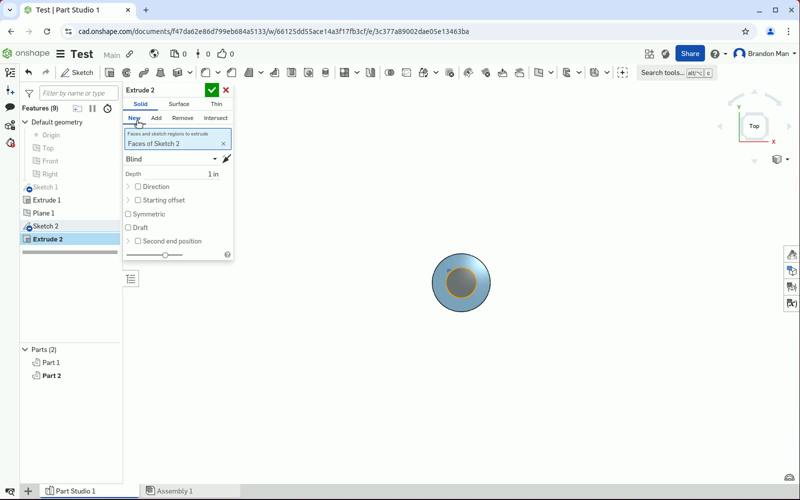
key(tab, 4)
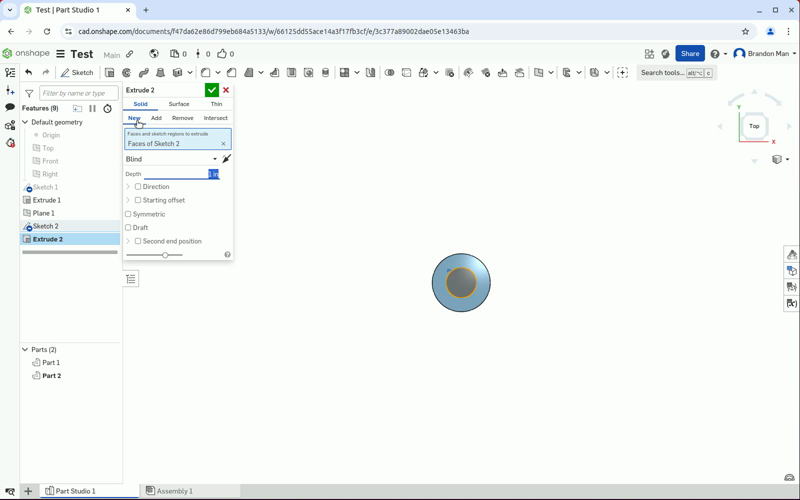
text(5.777)
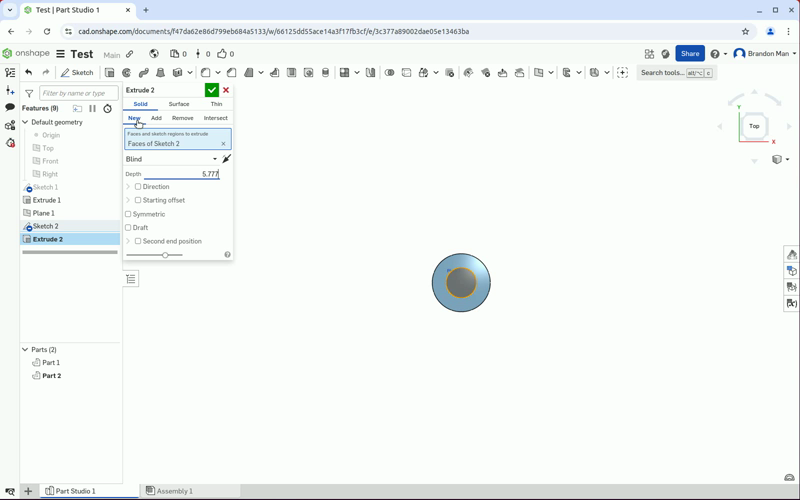
key(enter)
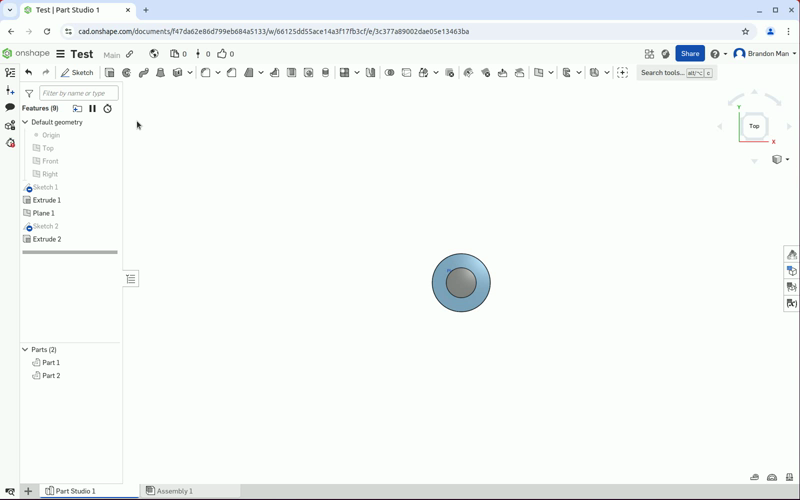
key(shift+h)
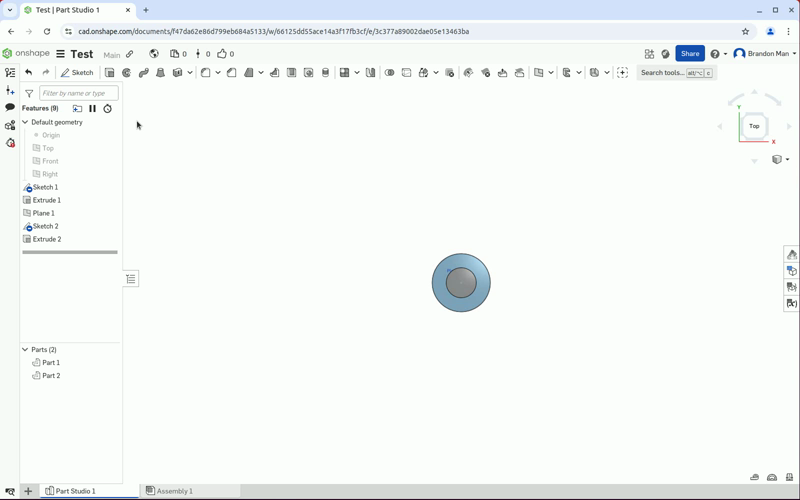
key(shift+h)
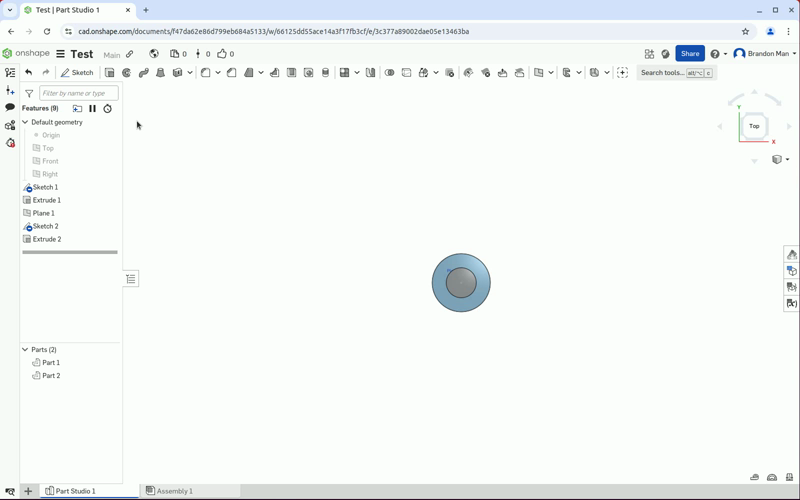
key(shift+7)
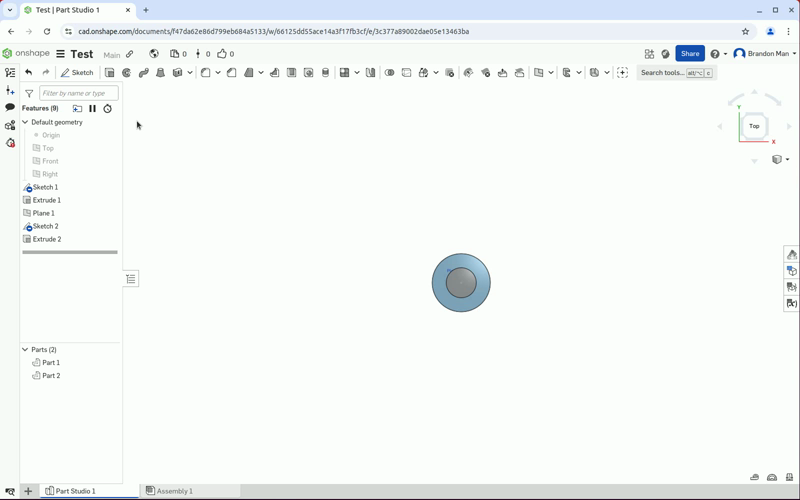
key(up, 3)
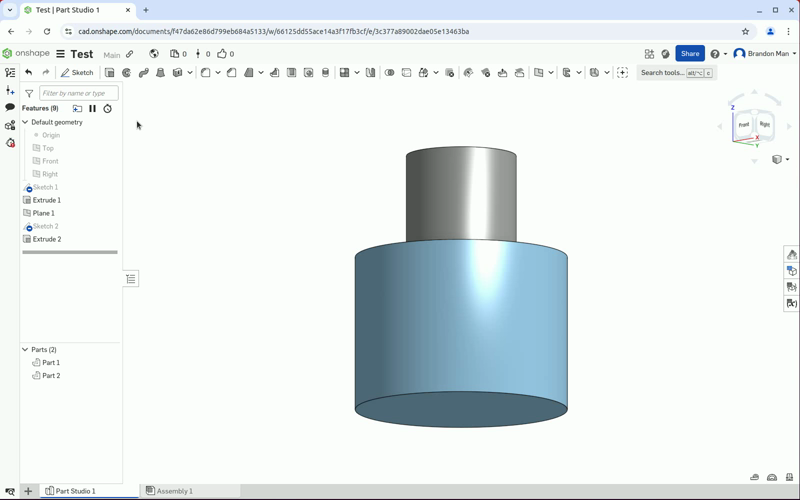
key(left, 3)
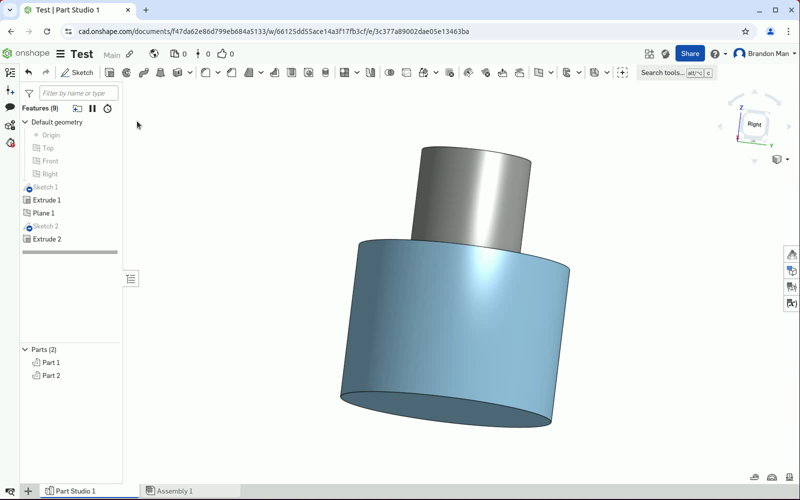
key(right, 3)
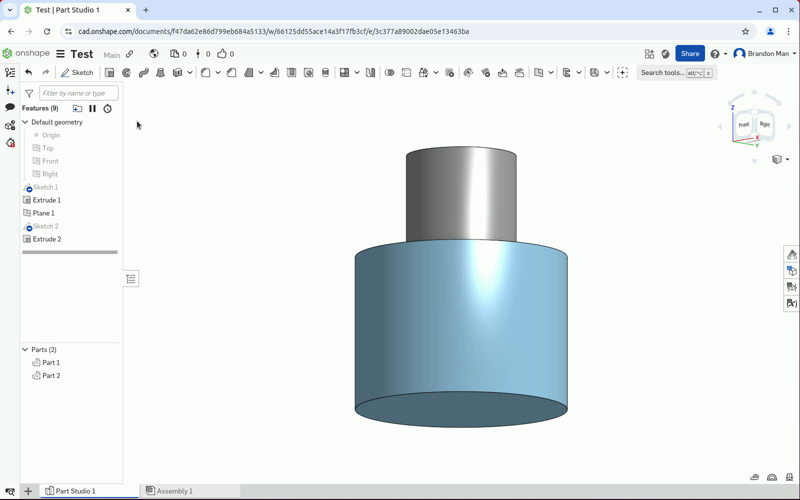
key(down, 3)
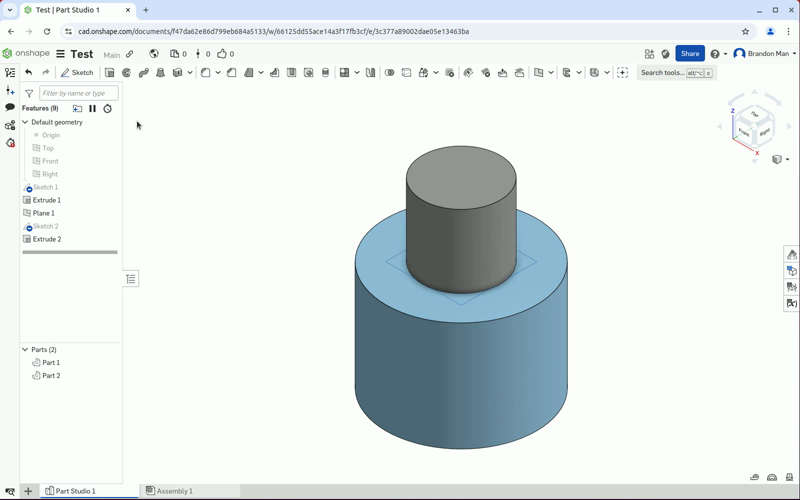
mouse_move(73, 189)
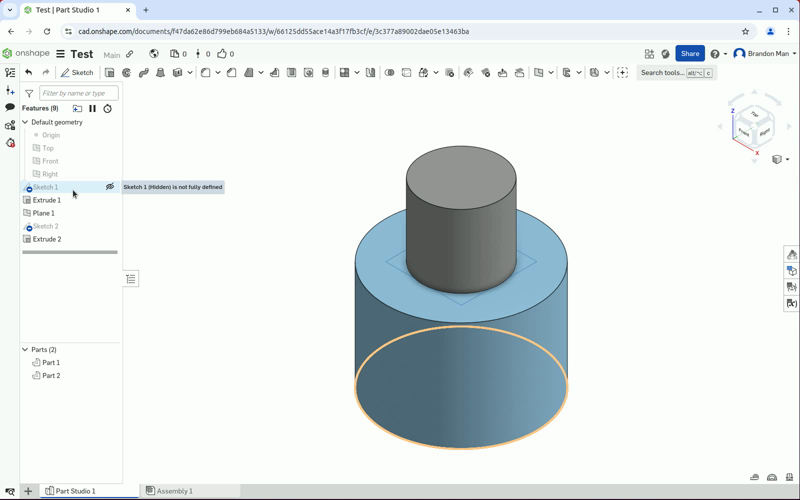
click(73, 189)